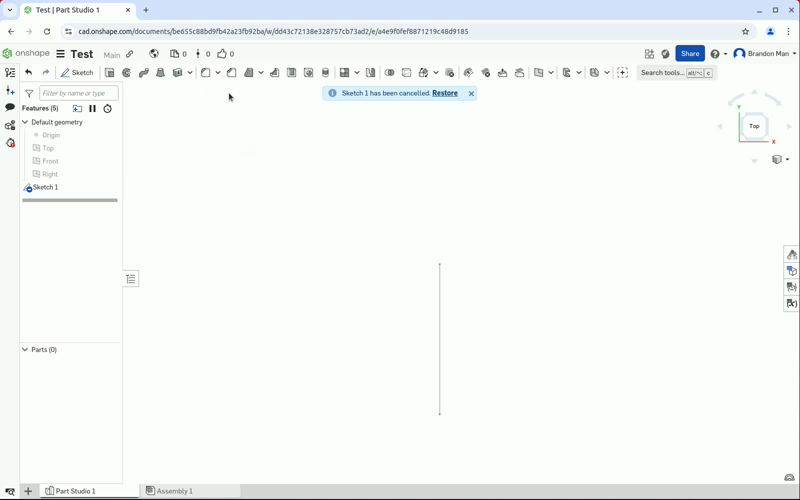
key(shift+h)
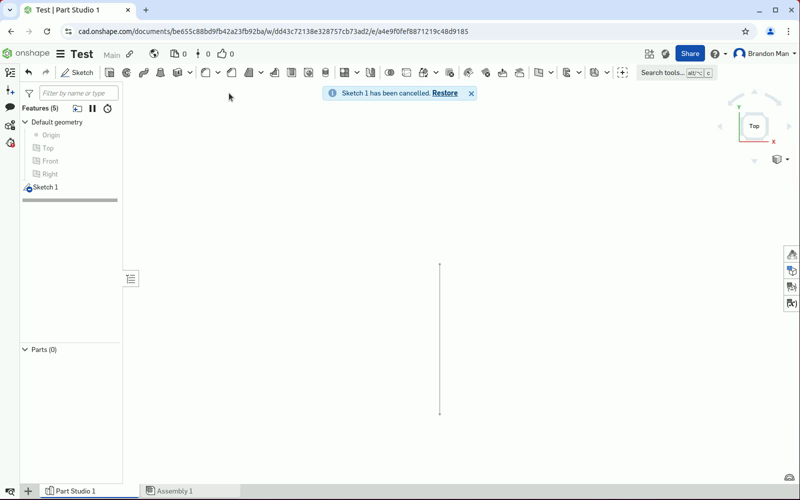
key(shift+s)
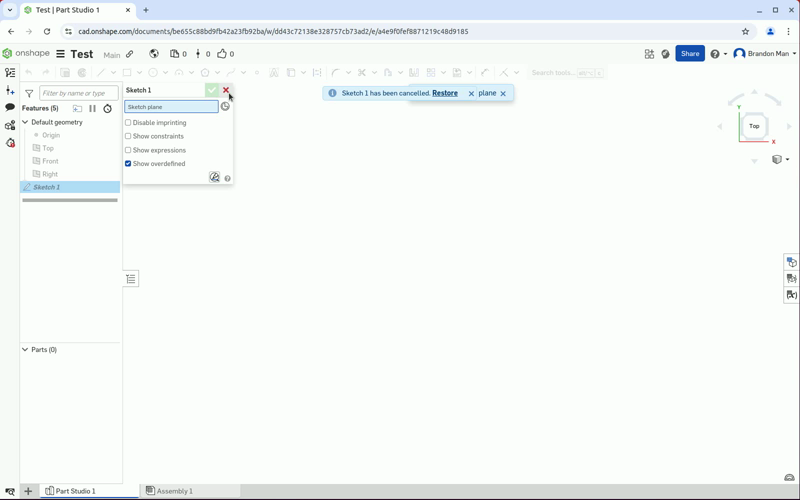
mouse_move(73, 150)
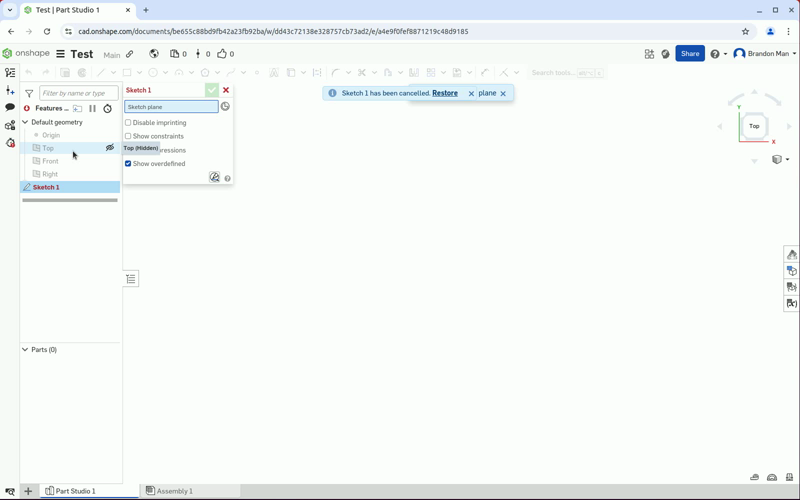
click(73, 150)
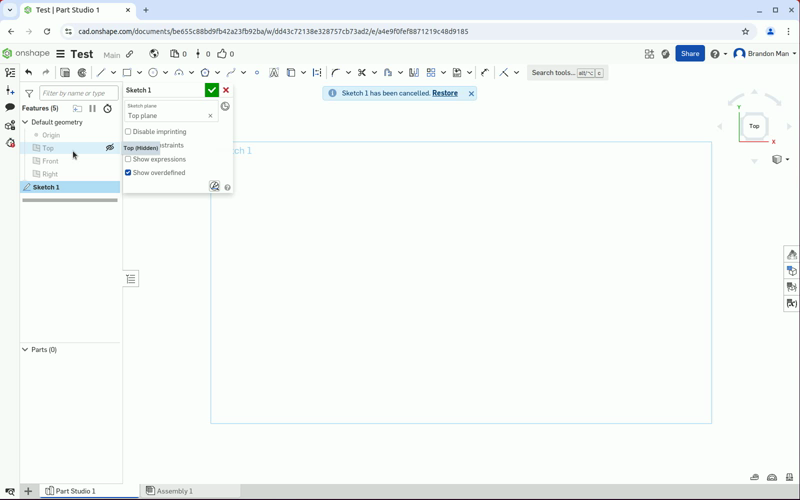
mouse_move(73, 352)
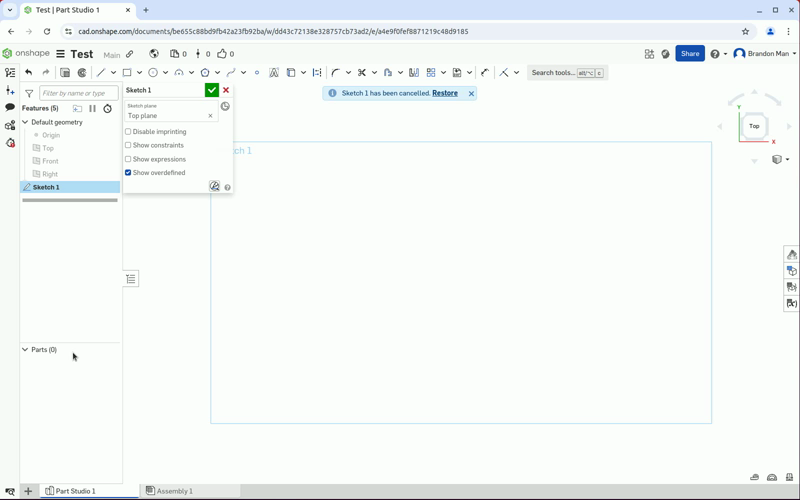
key(y)
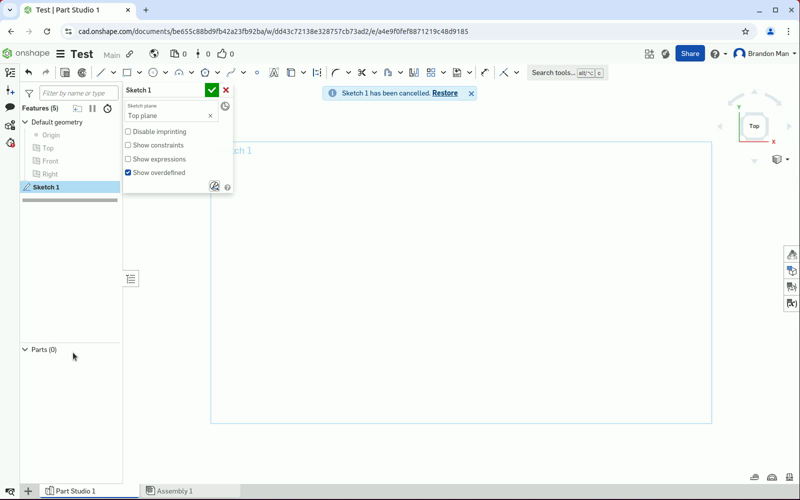
key(c)
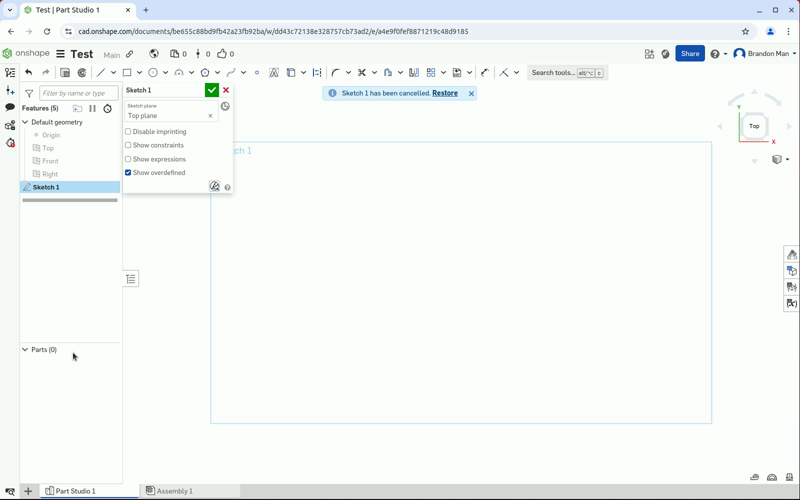
key_down(shift)
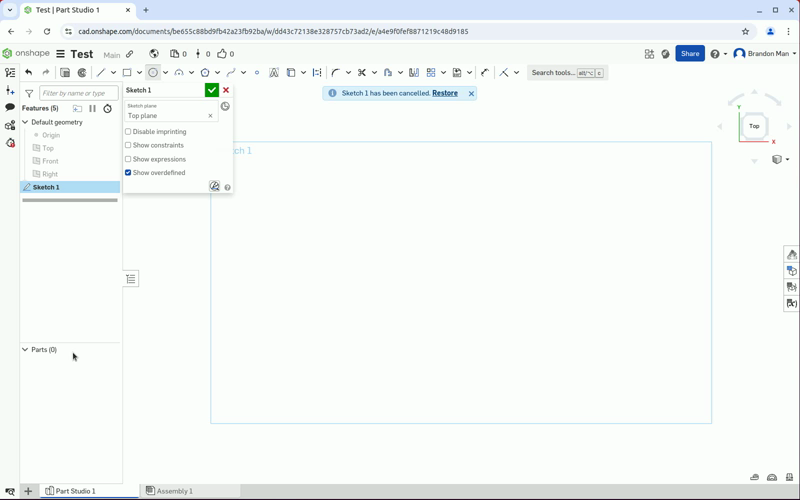
mouse_move(461, 278)
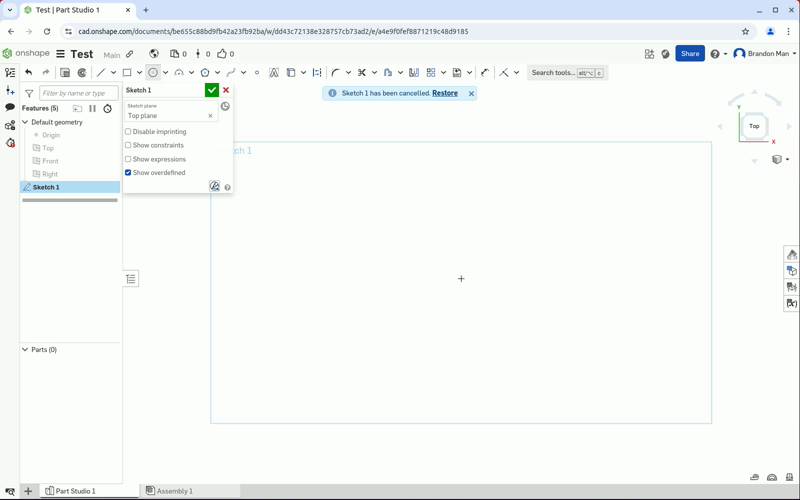
click(461, 278)
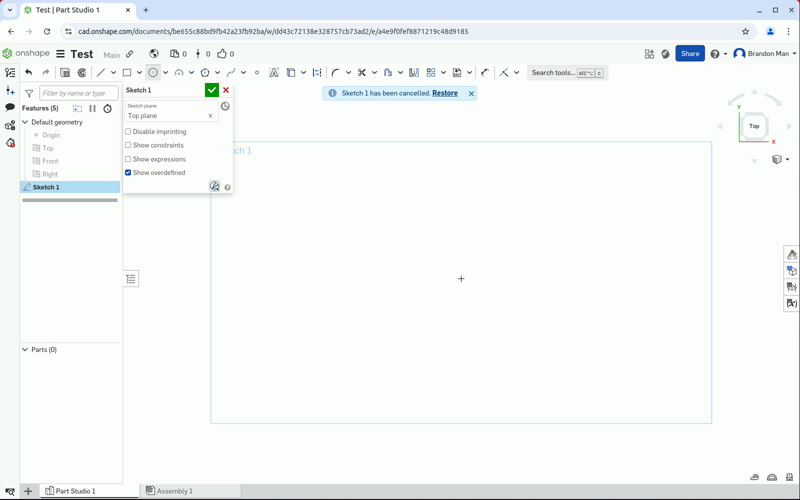
key_up(shift)
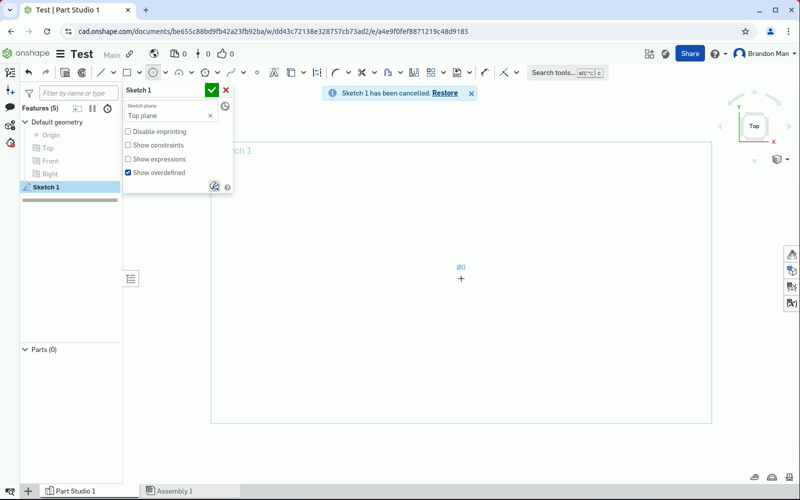
mouse_move(541, 278)
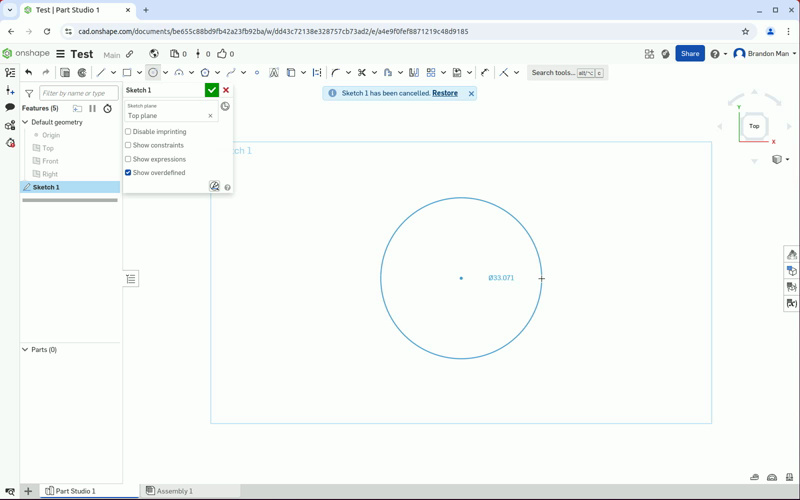
click(541, 278)
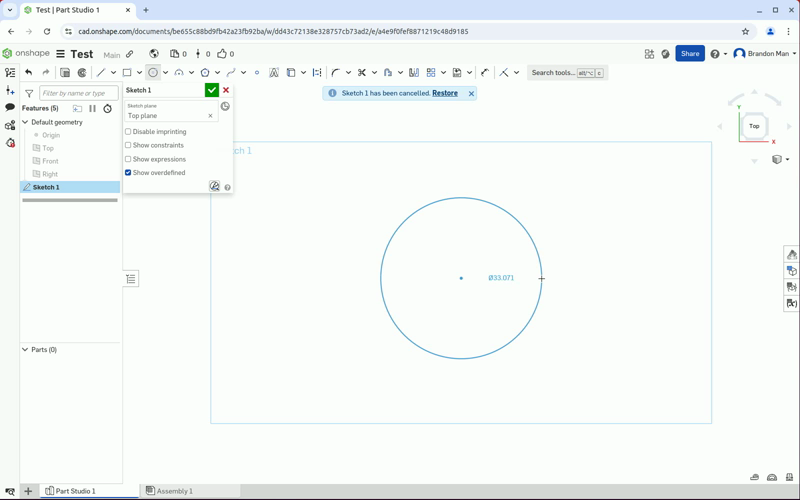
key(esc)
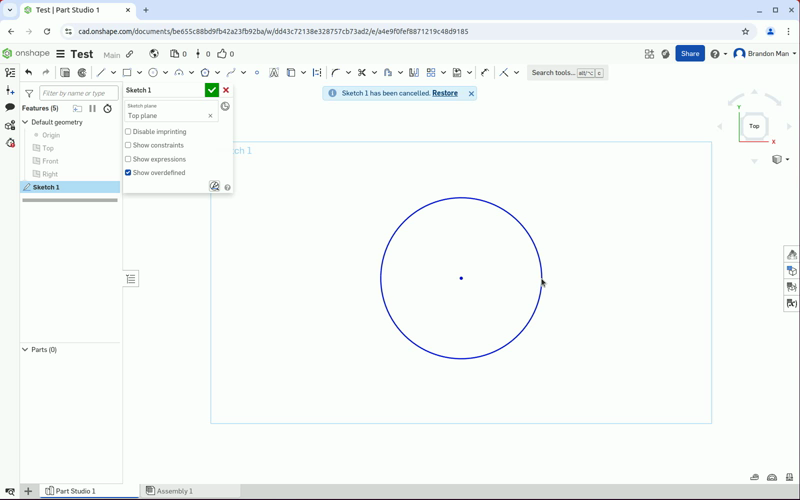
mouse_move(447, 261)
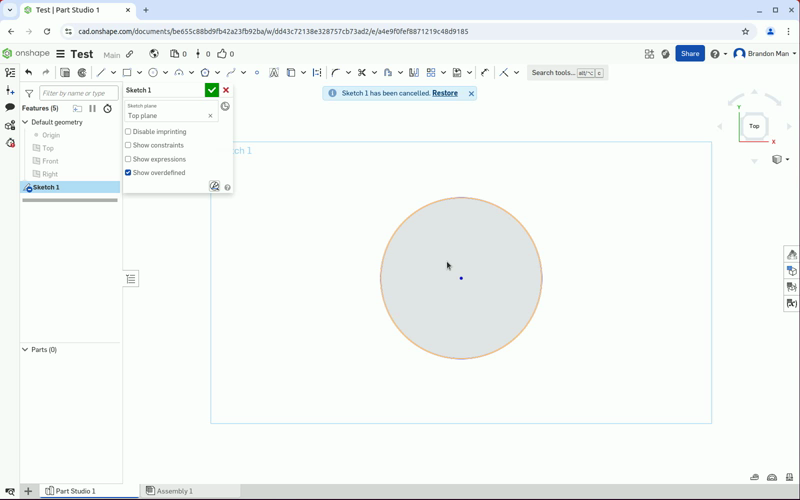
click(447, 261)
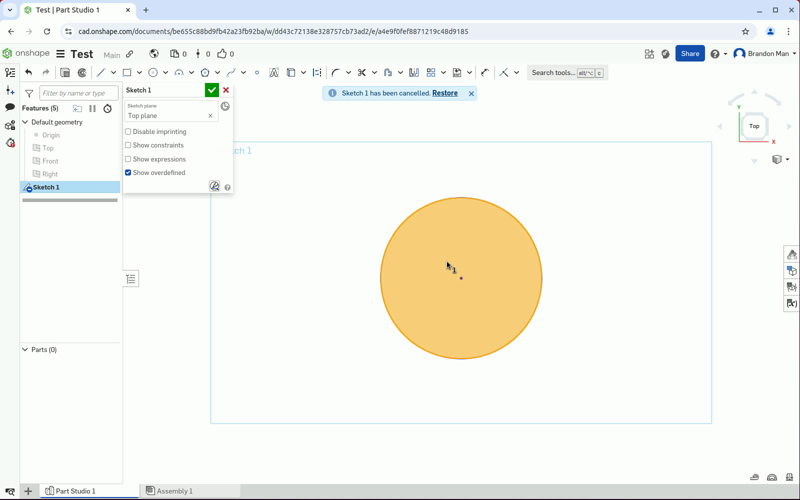
mouse_move(73, 352)
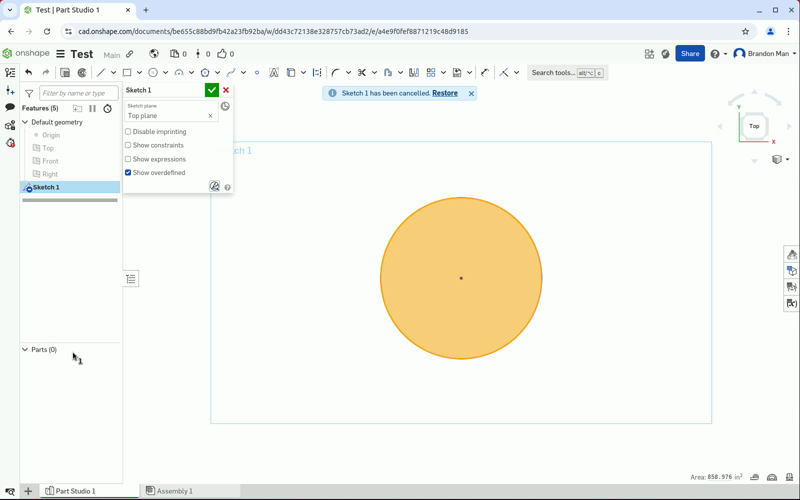
key(shift+y)
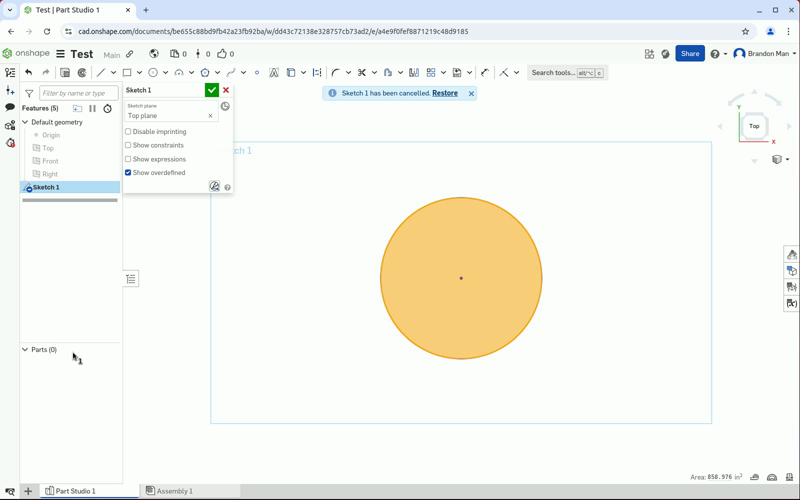
key(shift+e)
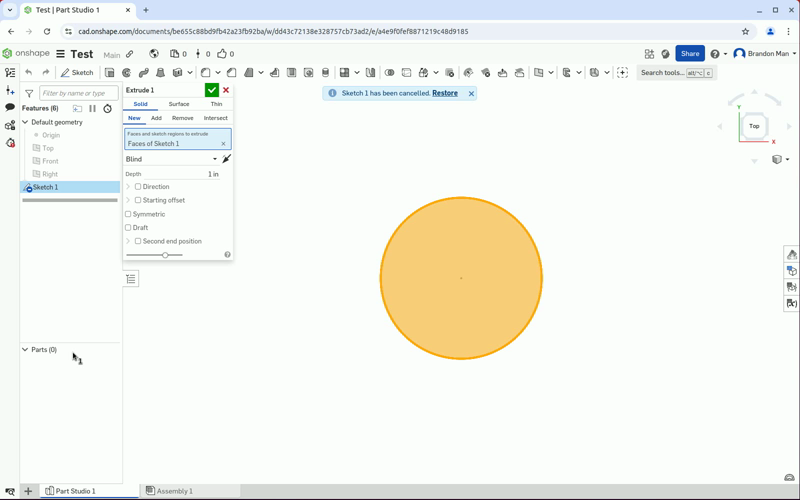
mouse_move(143, 106)
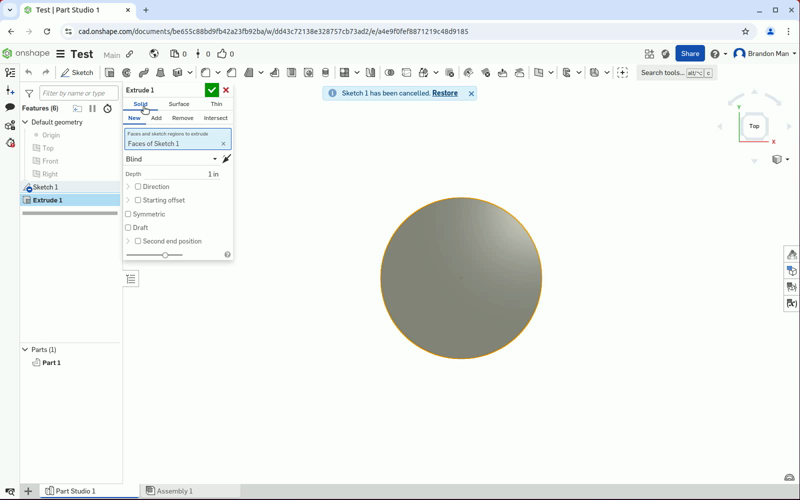
click(143, 106)
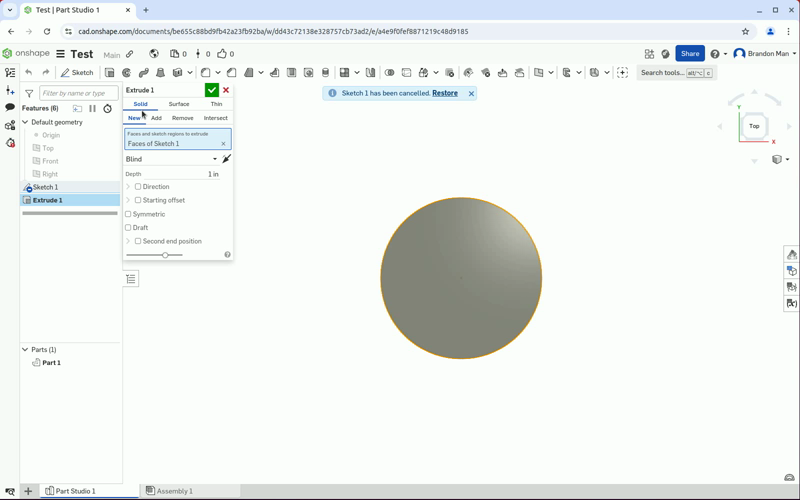
mouse_move(137, 120)
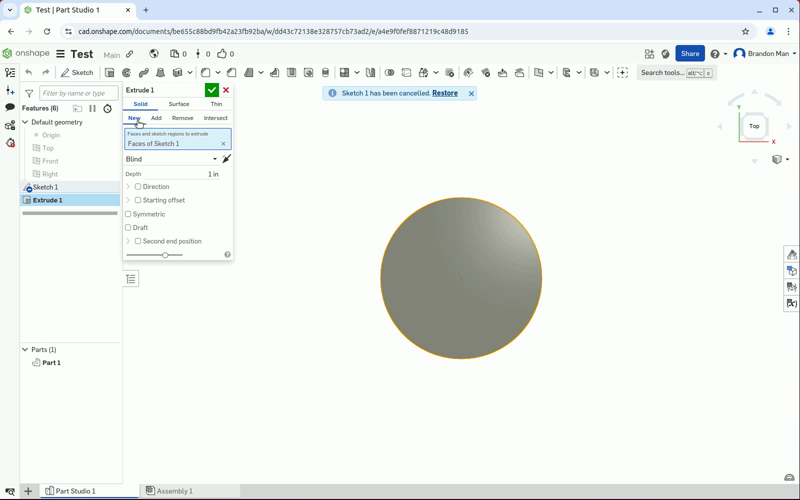
click(137, 120)
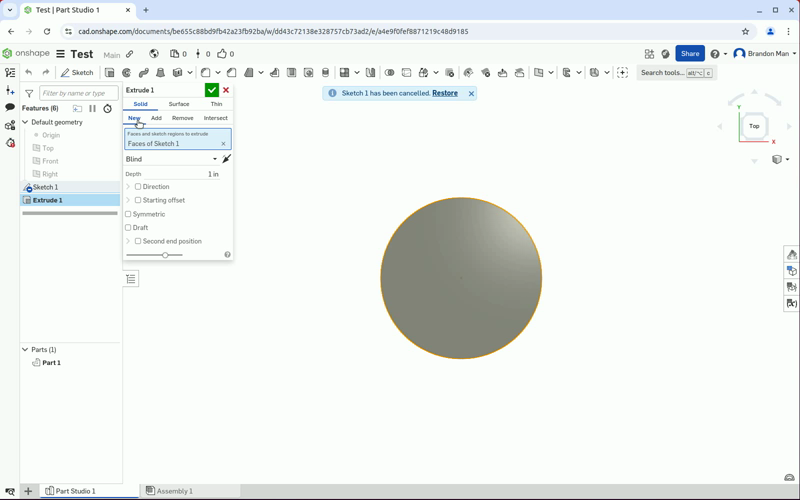
key(tab, 4)
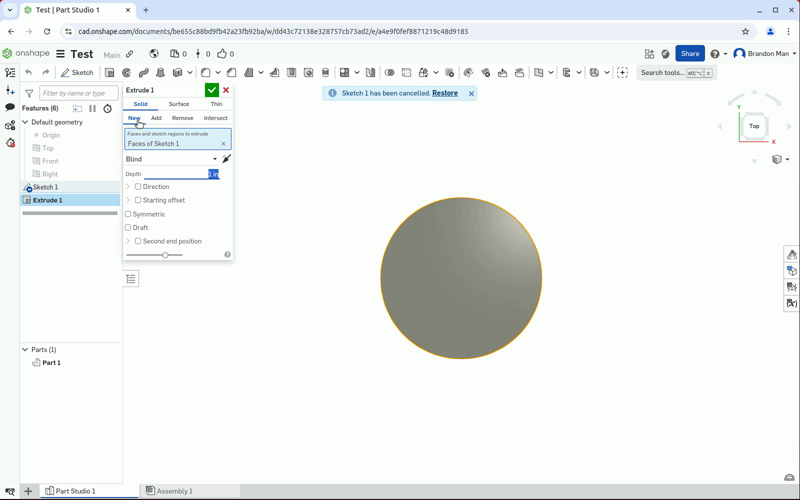
text(23.108)
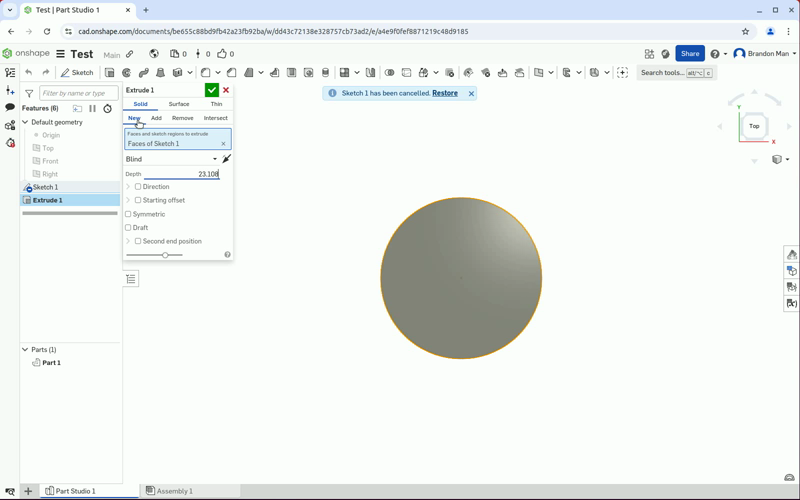
key(enter)
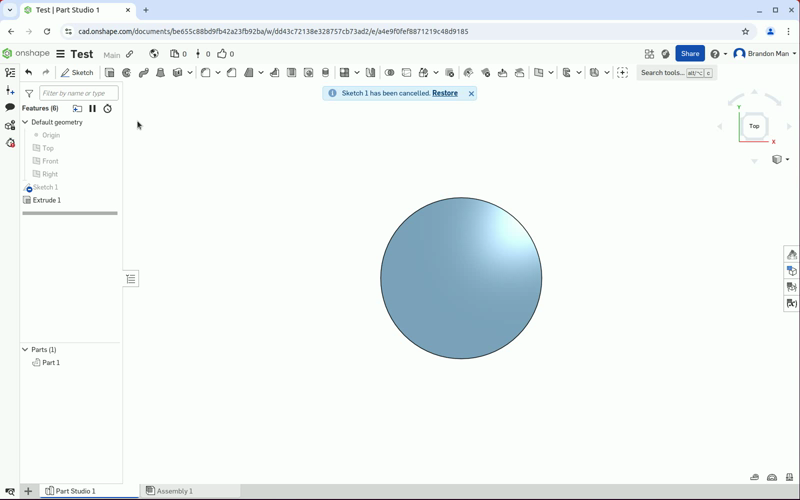
key(shift+h)
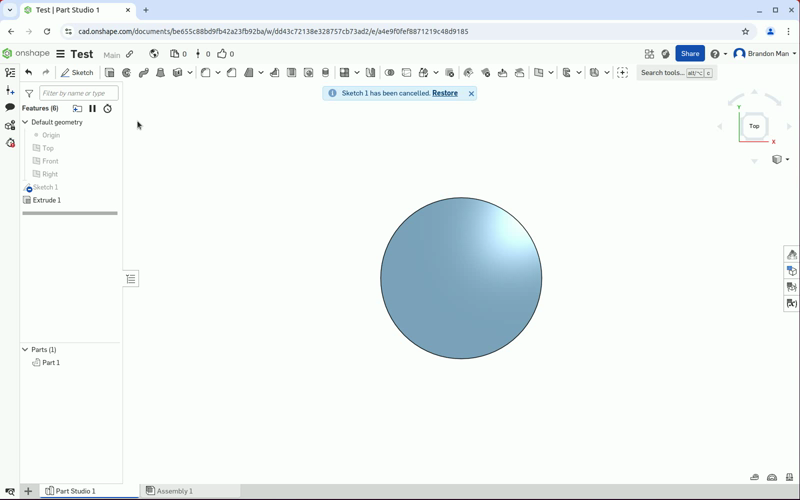
key(shift+h)
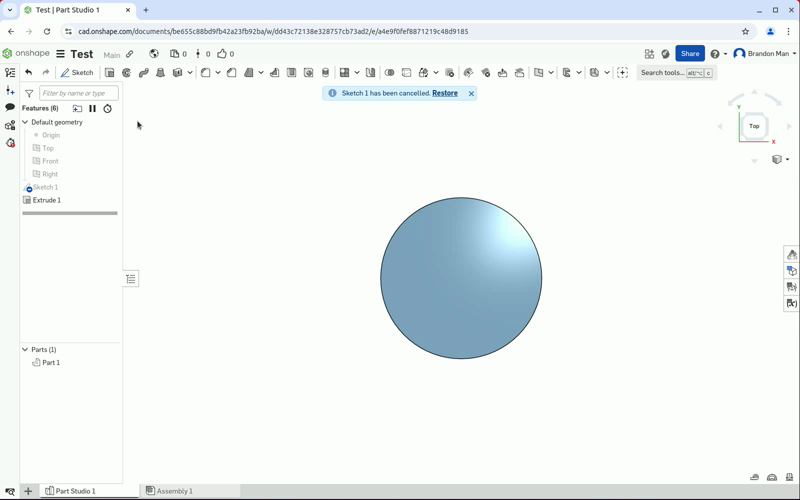
mouse_move(73, 189)
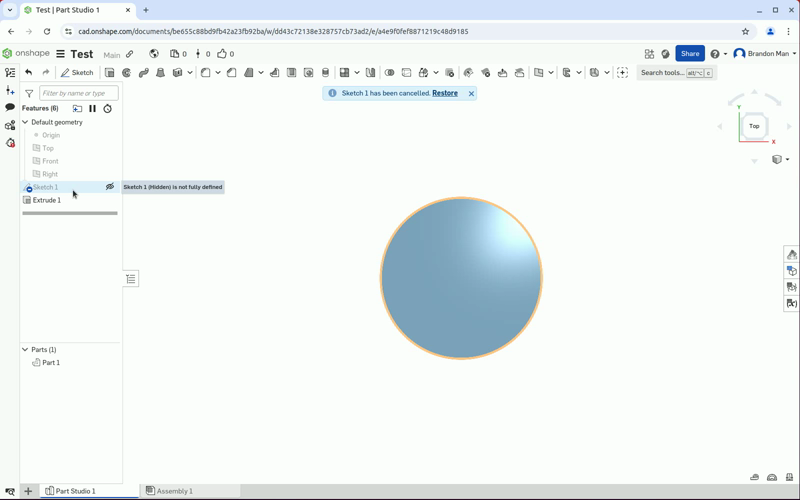
click(73, 189)
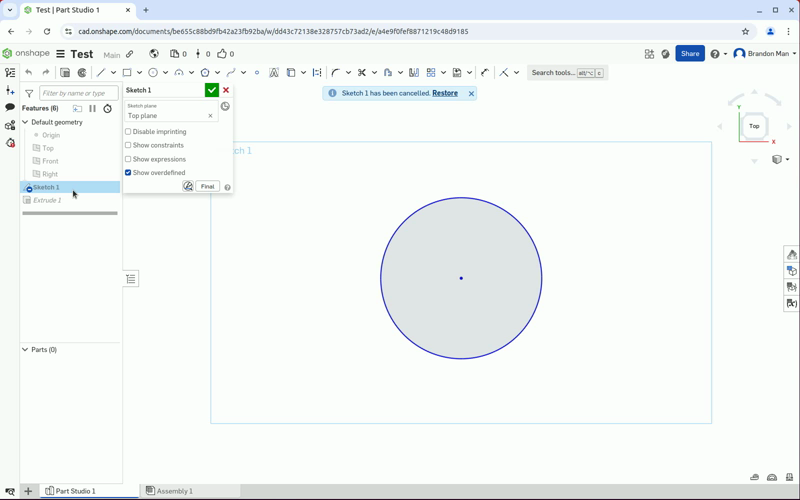
mouse_move(229, 92)
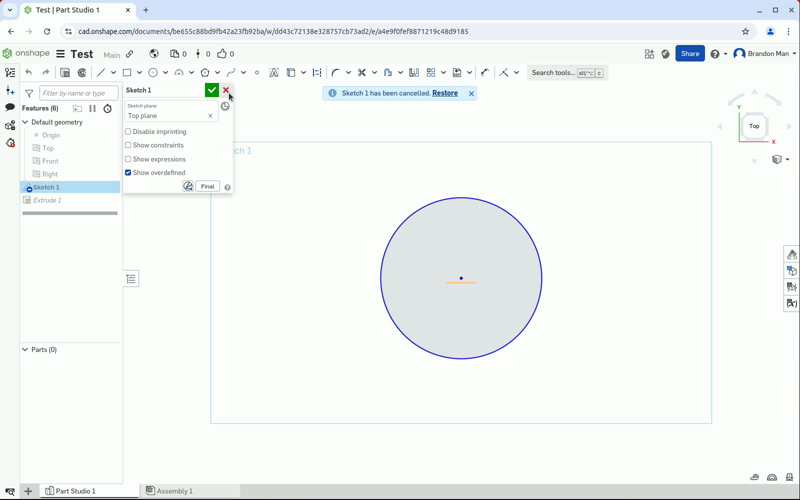
click(229, 92)
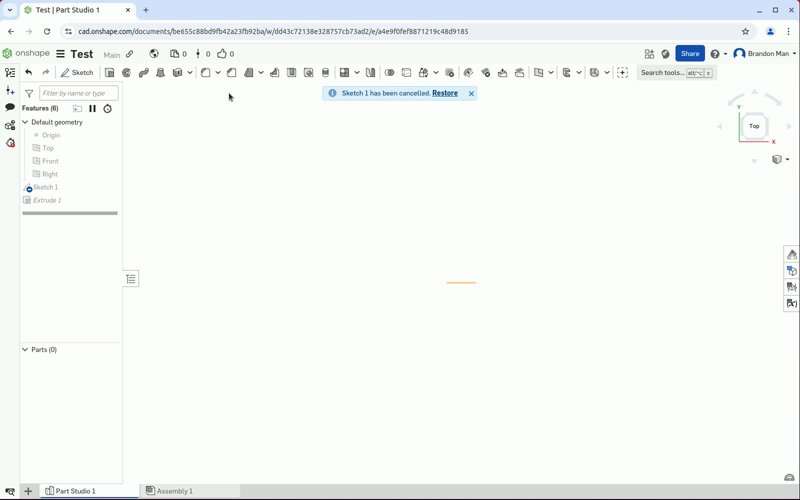
mouse_move(541, 75)
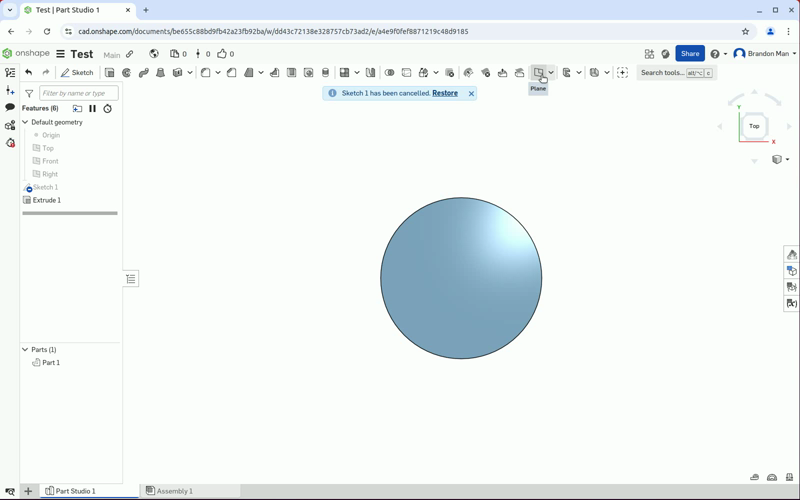
click(541, 75)
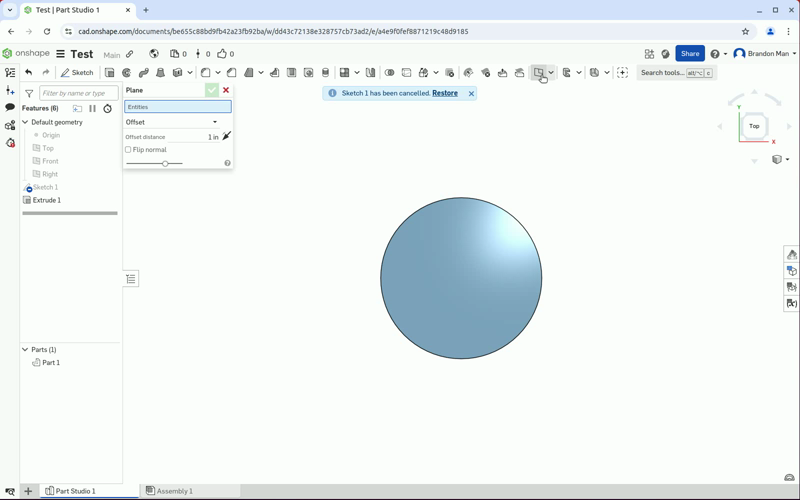
mouse_move(73, 150)
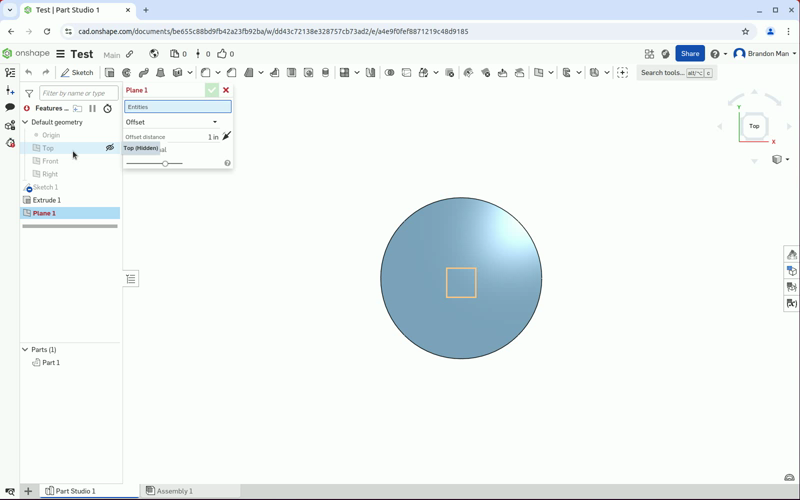
click(73, 150)
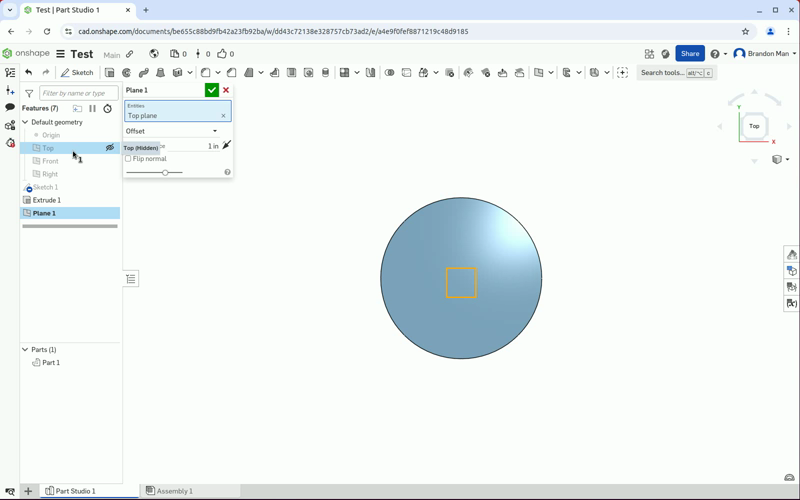
key(tab, 2)
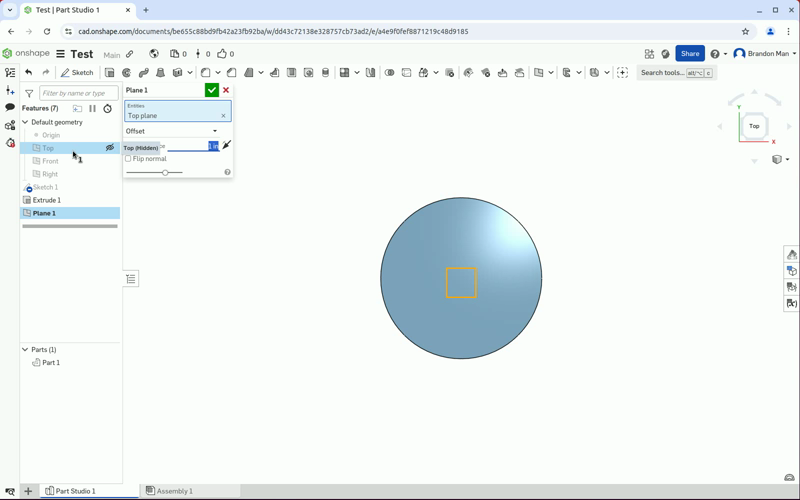
text(23.108)
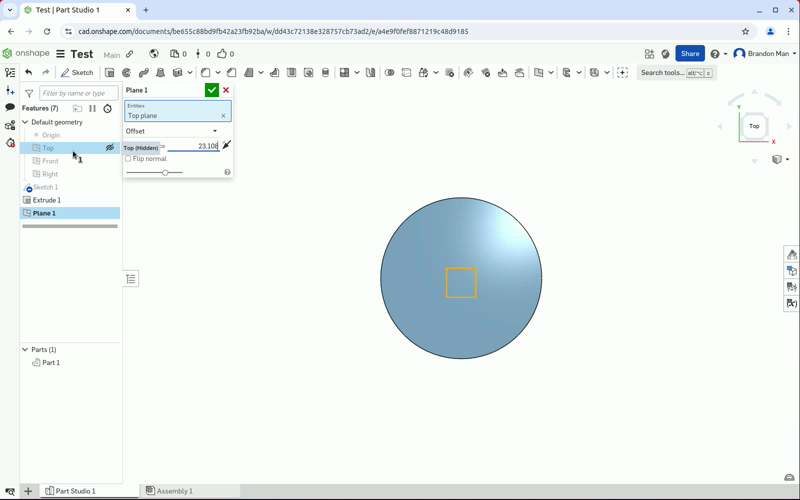
key(enter, 2)
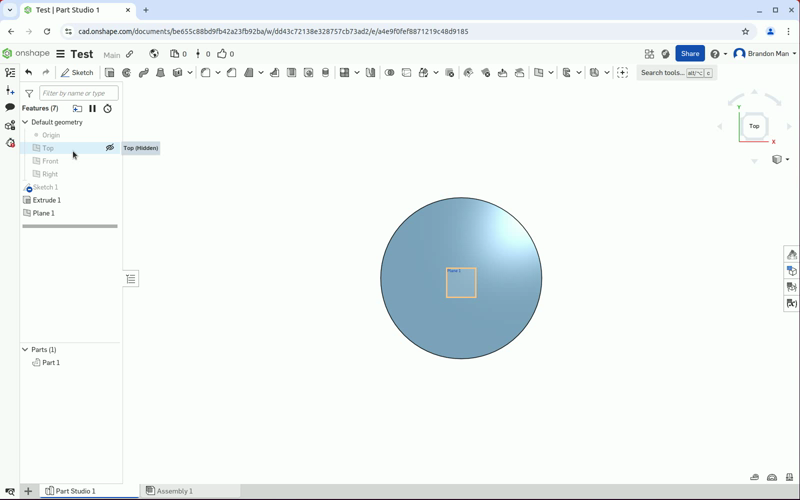
key(shift+s)
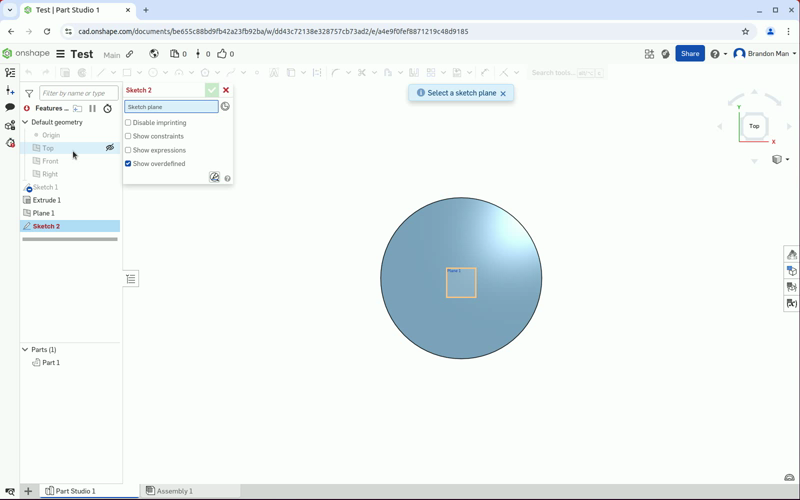
mouse_move(73, 215)
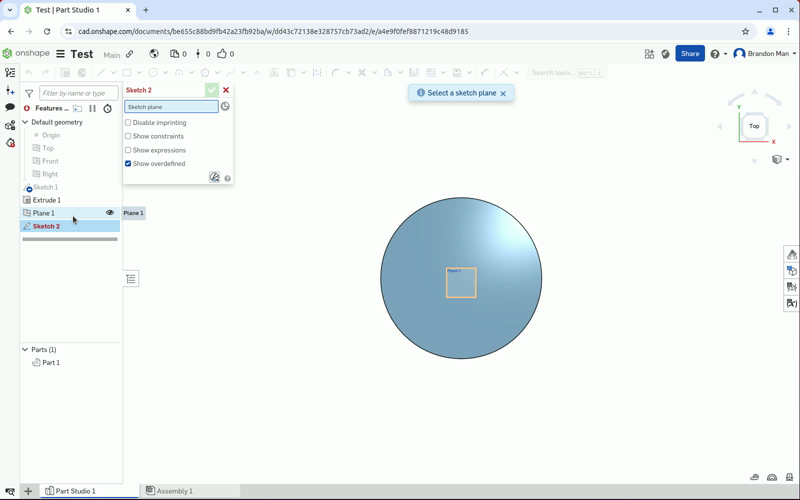
click(73, 215)
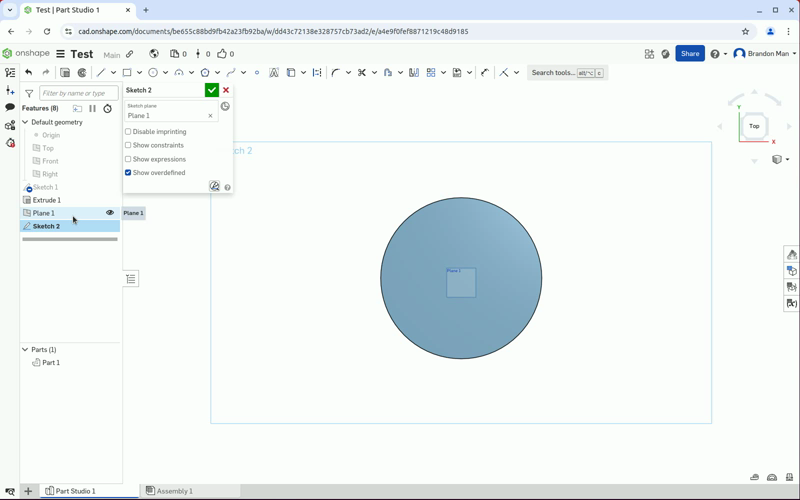
mouse_move(73, 352)
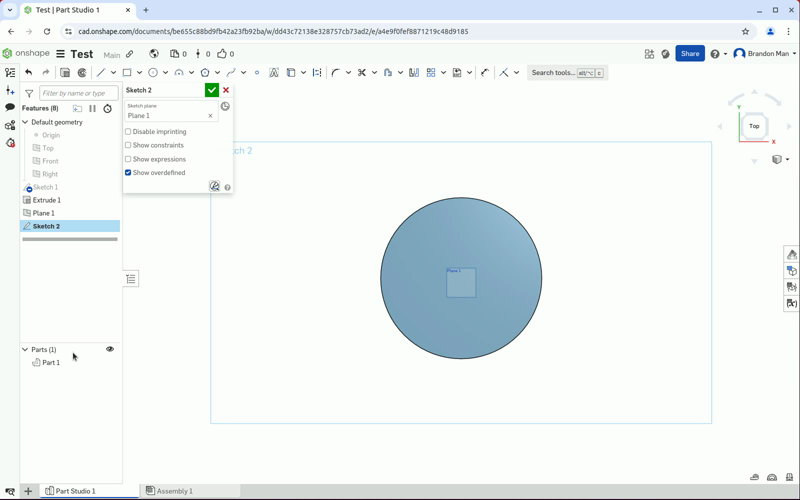
key(y)
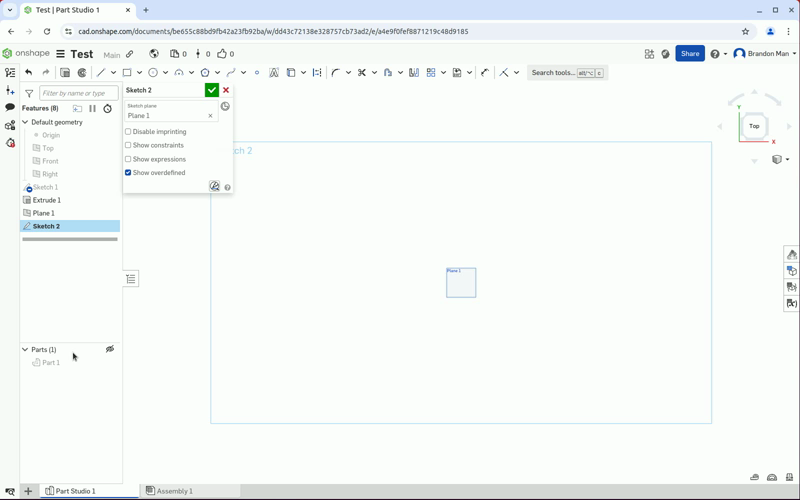
key(c)
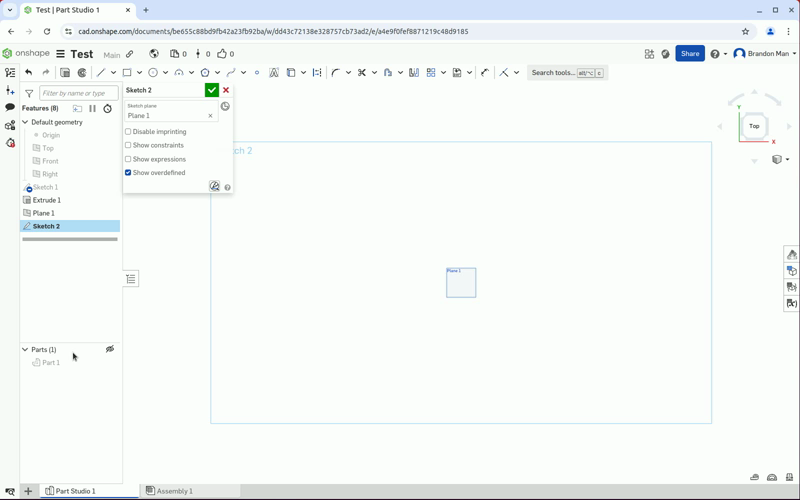
key_down(shift)
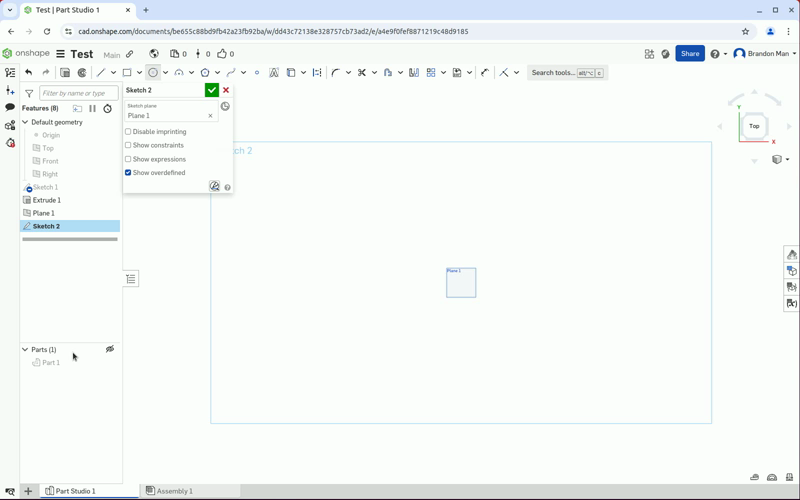
mouse_move(461, 278)
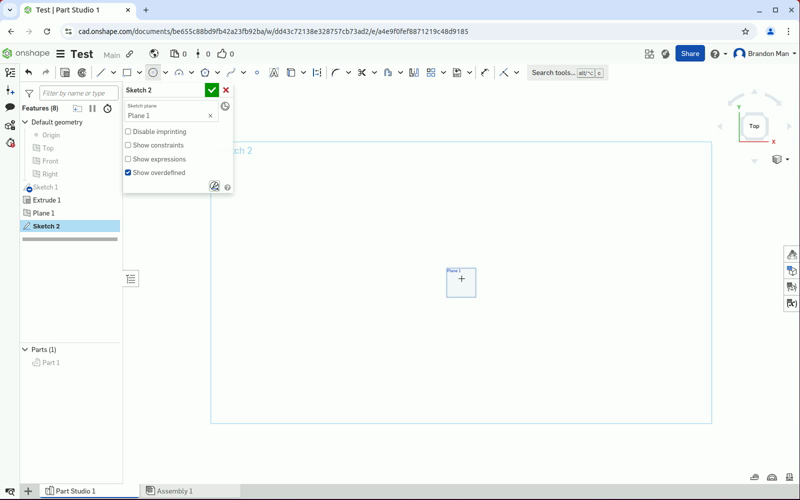
click(461, 278)
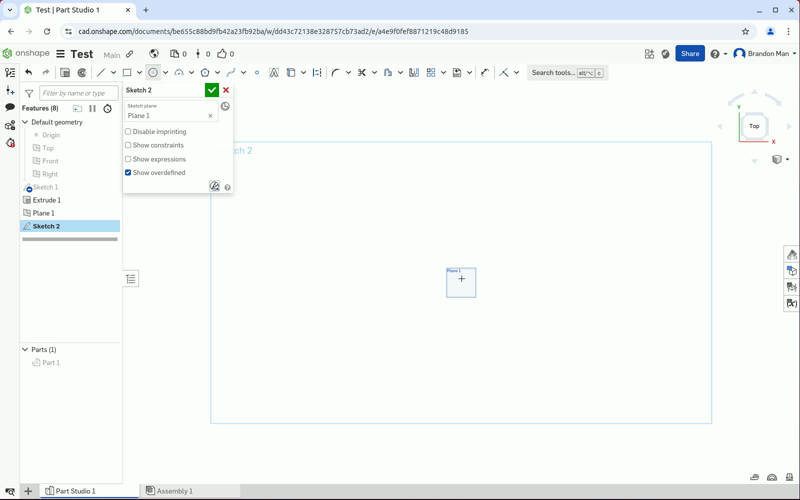
key_up(shift)
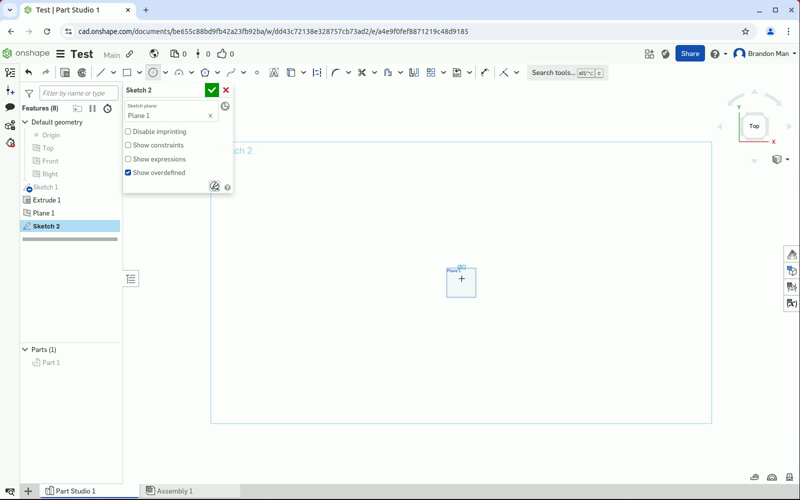
mouse_move(534, 278)
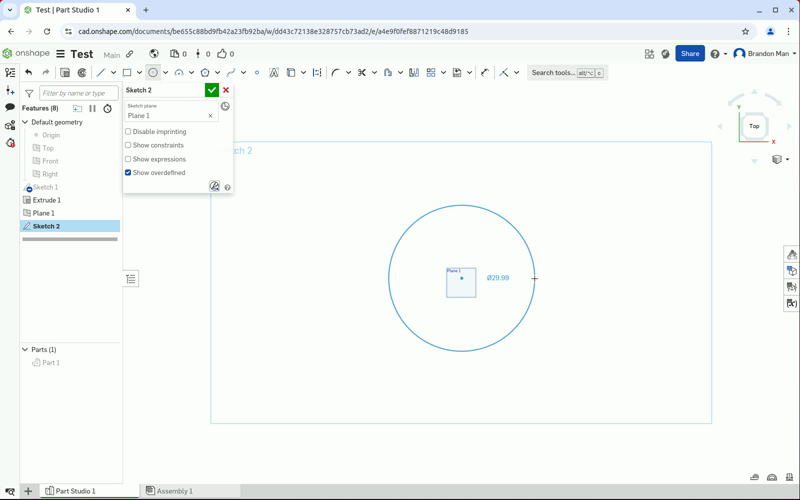
click(534, 278)
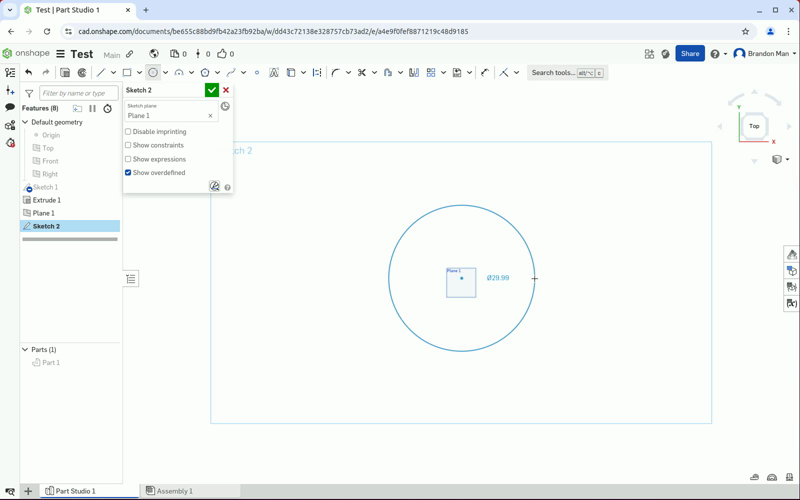
key(esc)
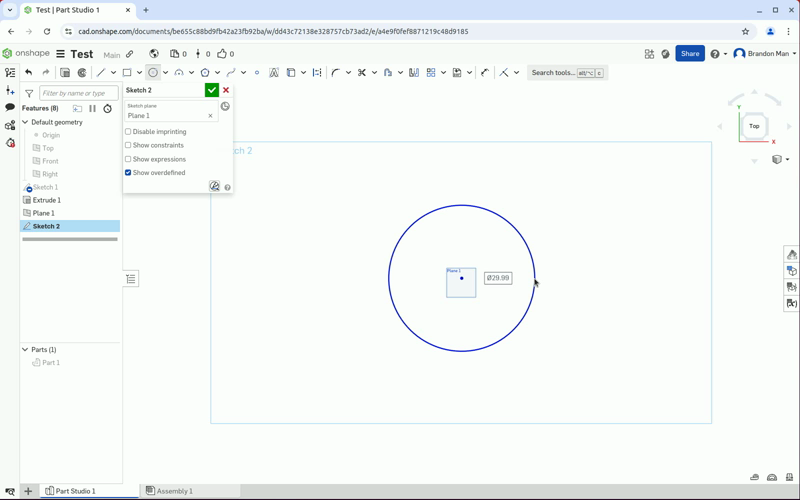
mouse_move(417, 266)
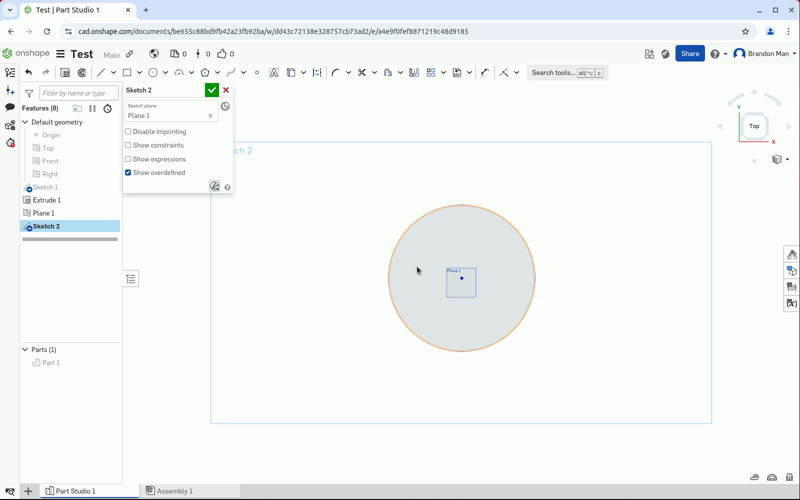
click(417, 266)
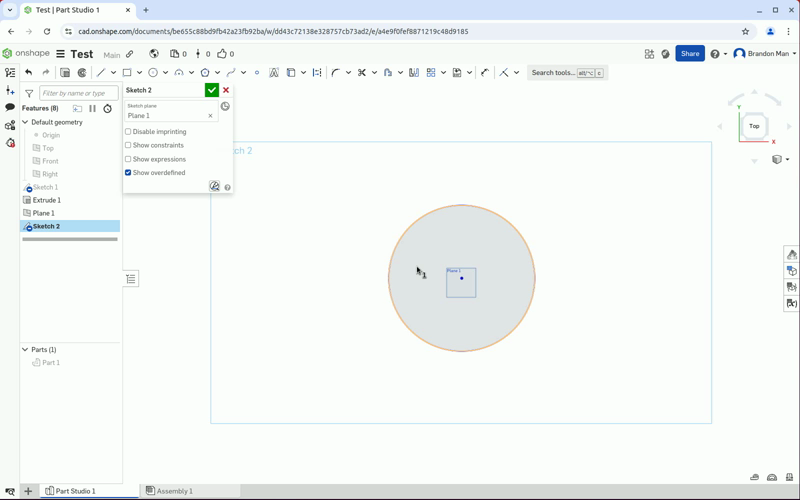
mouse_move(73, 352)
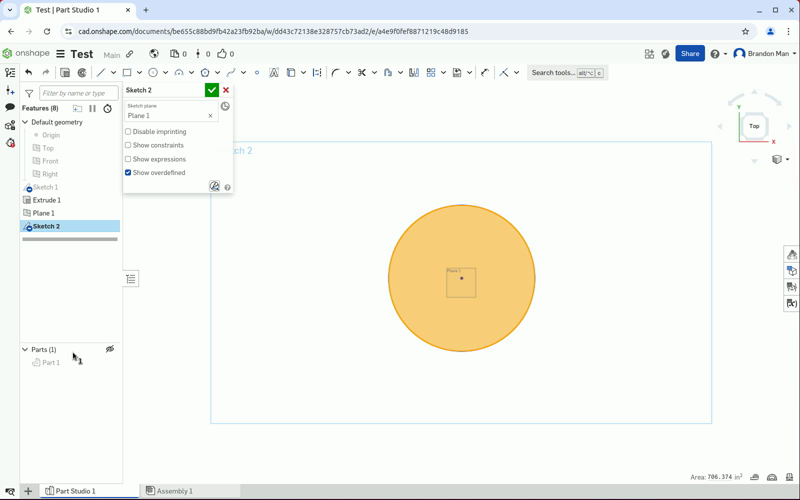
key(shift+y)
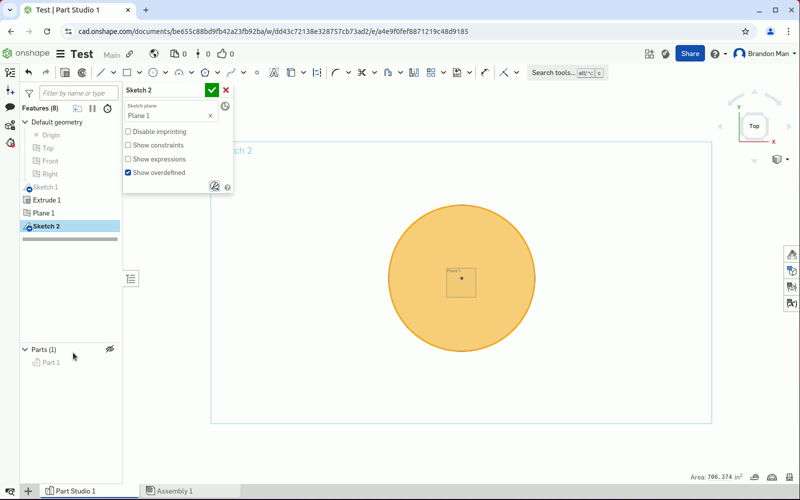
key(shift+e)
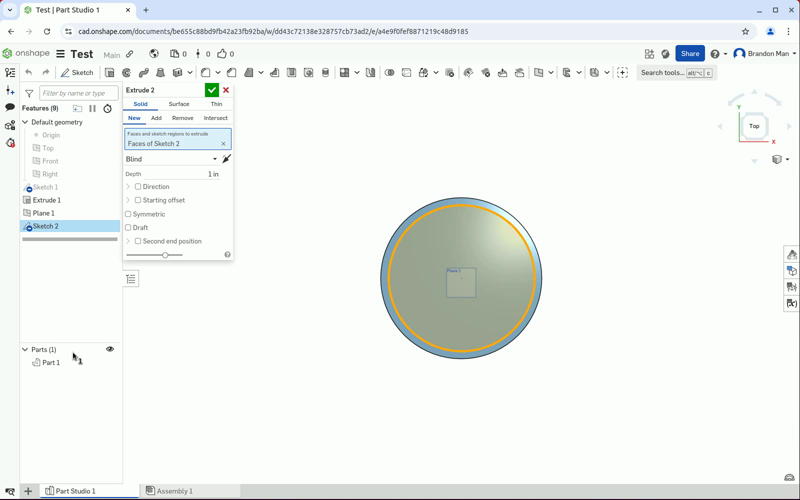
mouse_move(143, 106)
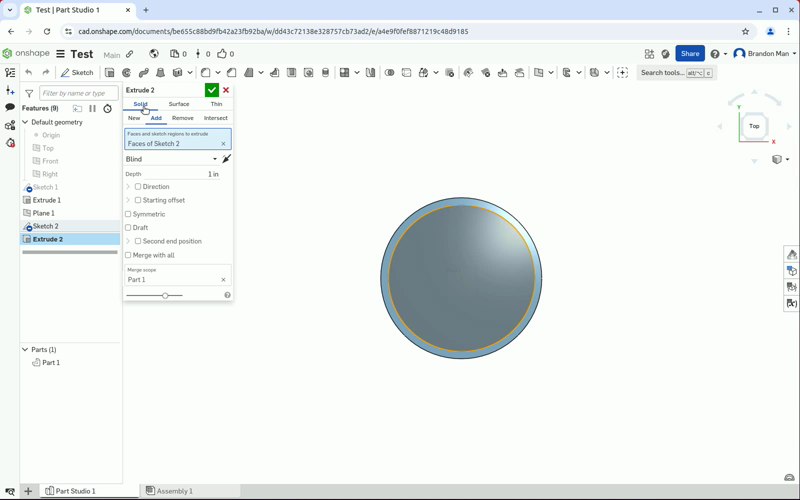
click(143, 106)
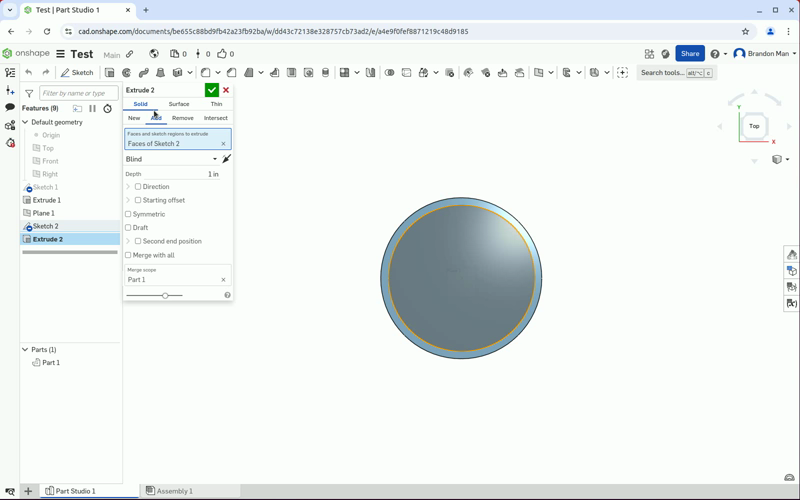
mouse_move(186, 120)
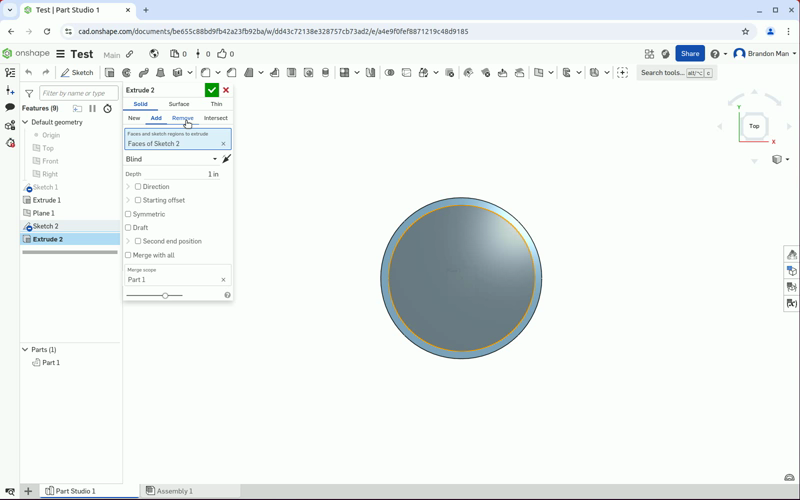
click(186, 120)
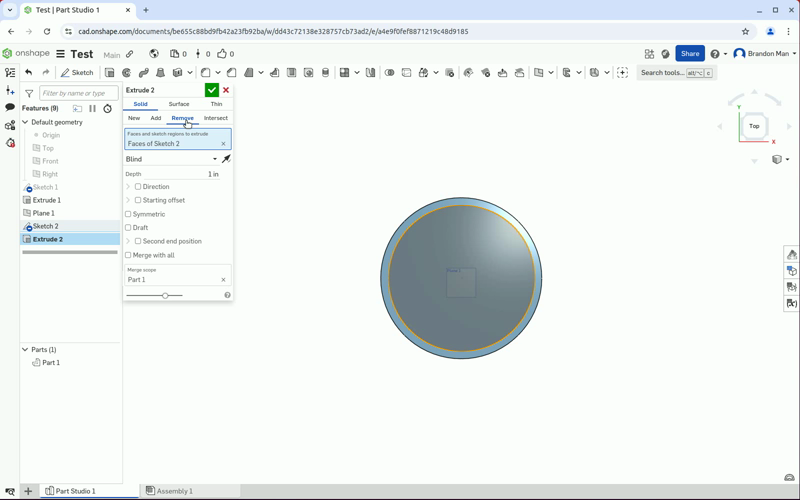
key(tab, 4)
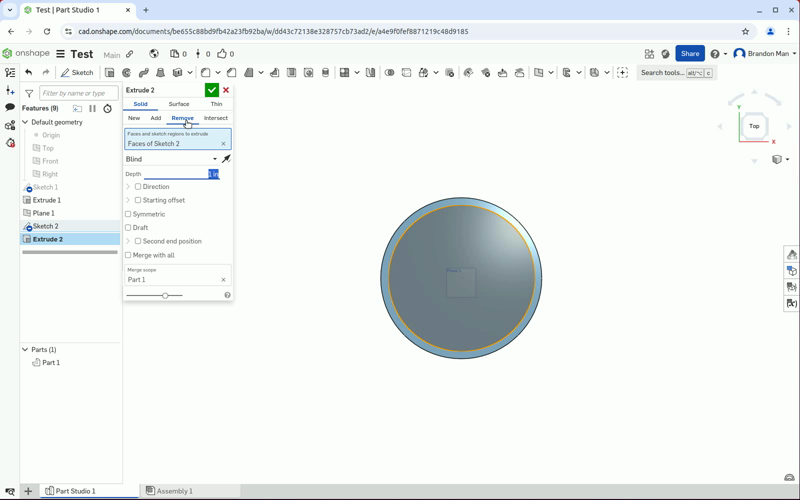
text(11.554)
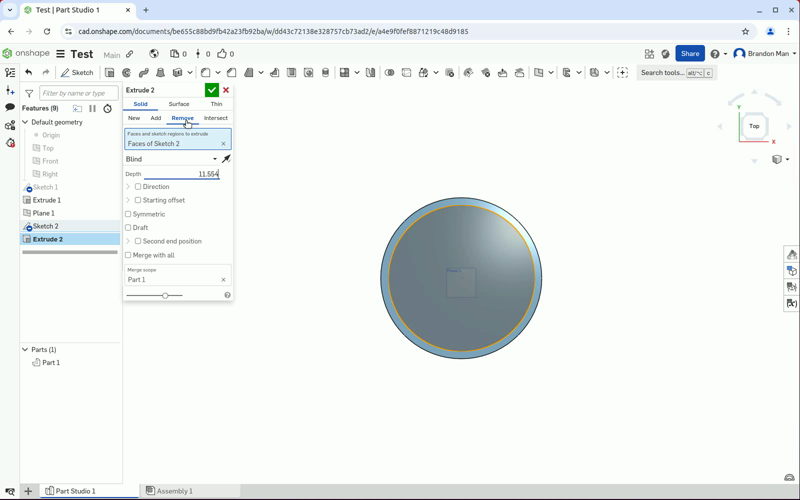
key(tab, 6)
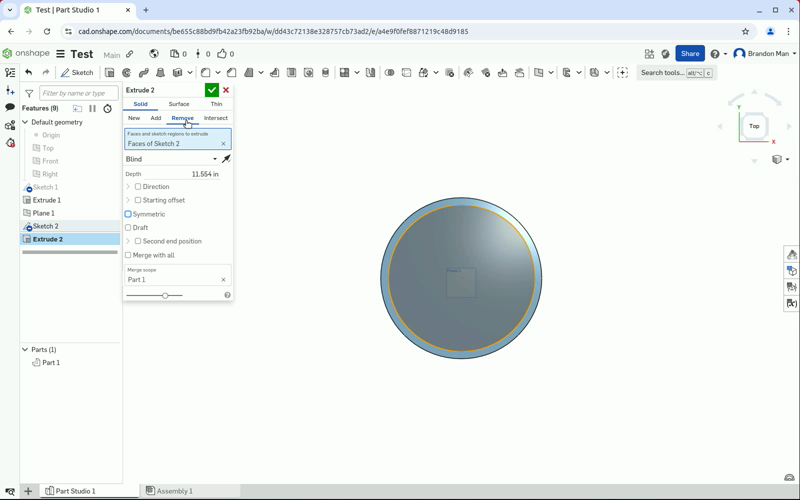
key(space)
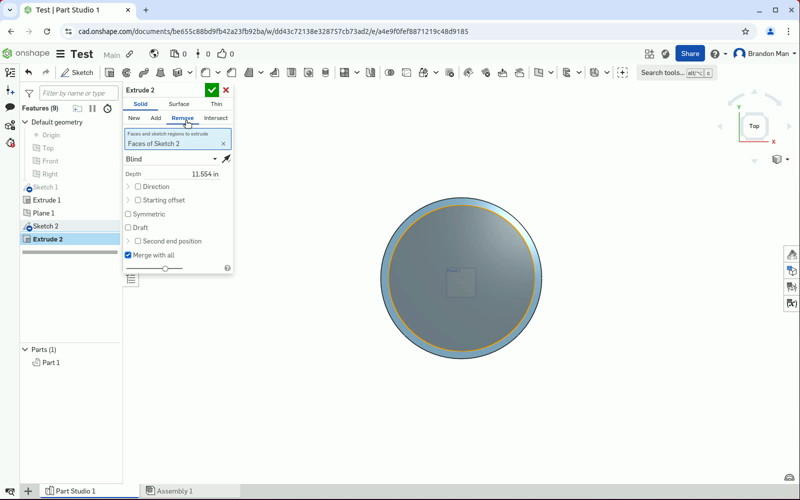
key(enter)
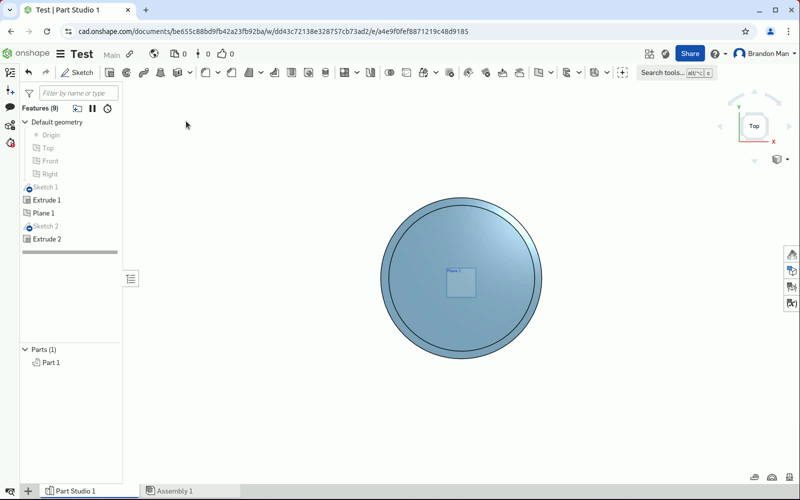
key(shift+h)
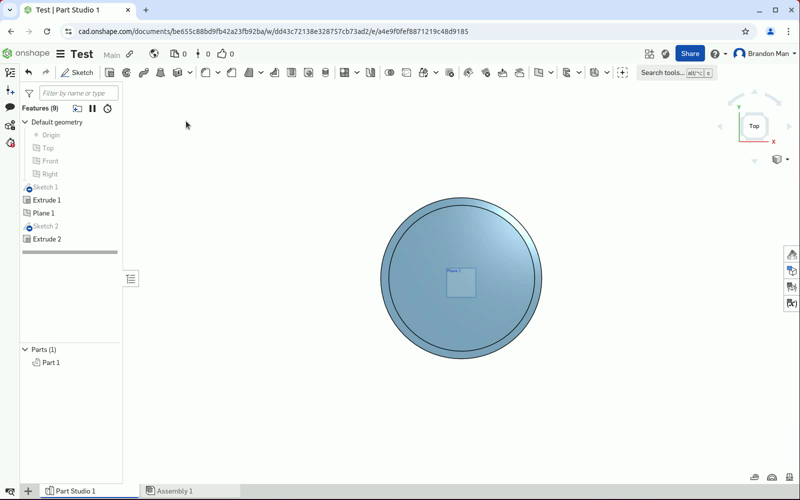
key(shift+h)
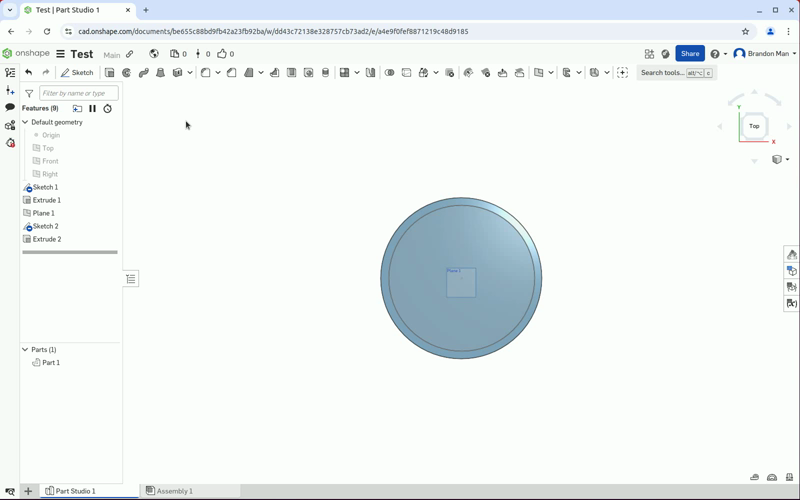
key(shift+7)
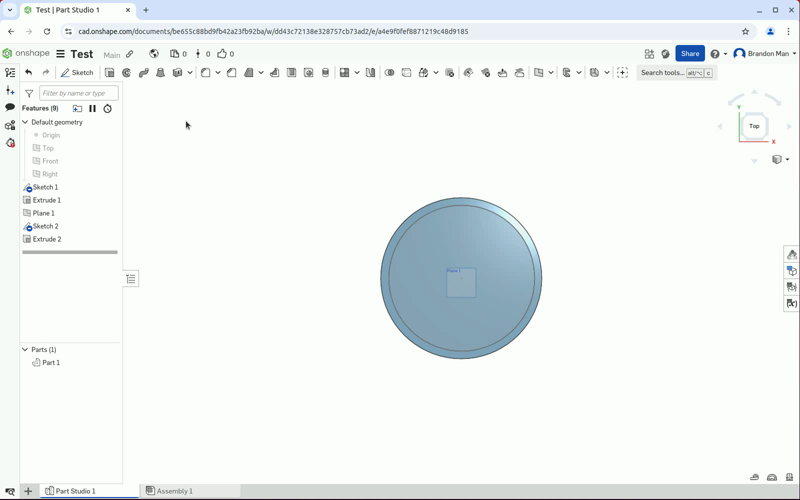
key(up, 3)
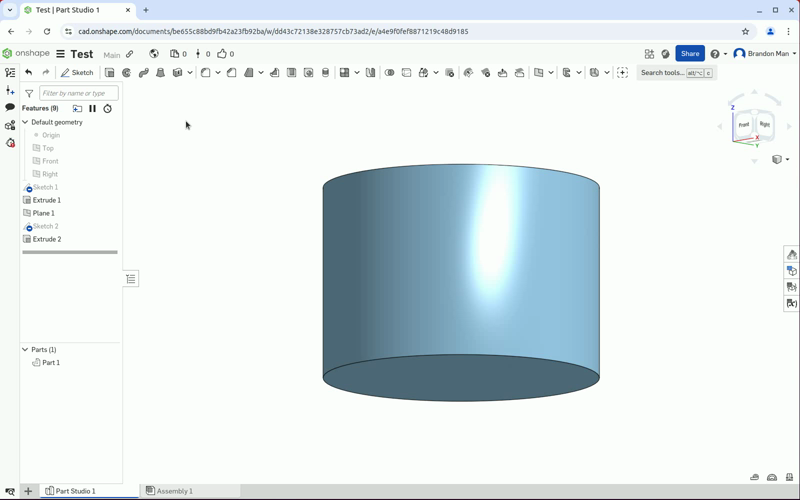
key(left, 3)
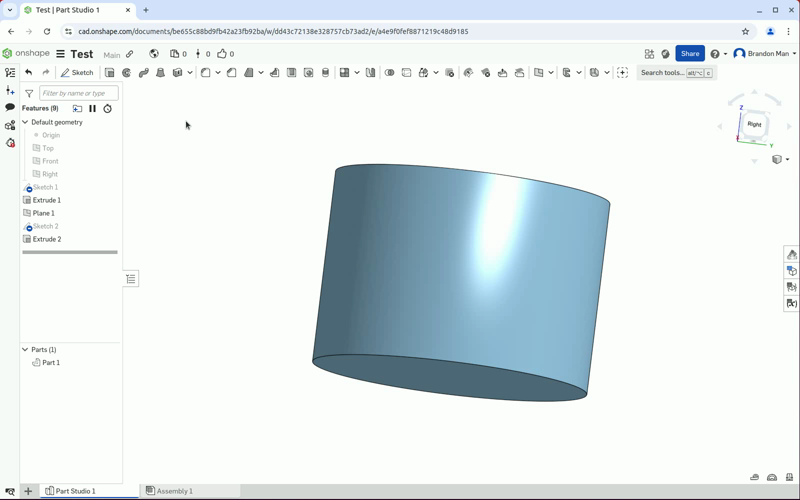
key(right, 3)
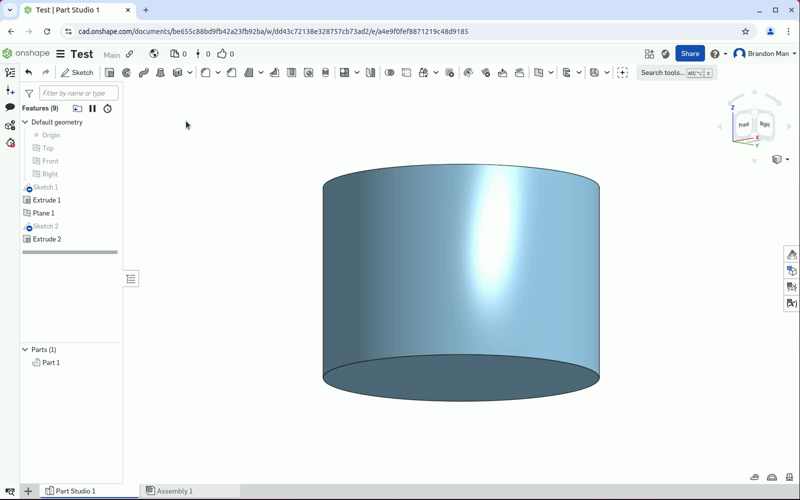
key(down, 3)
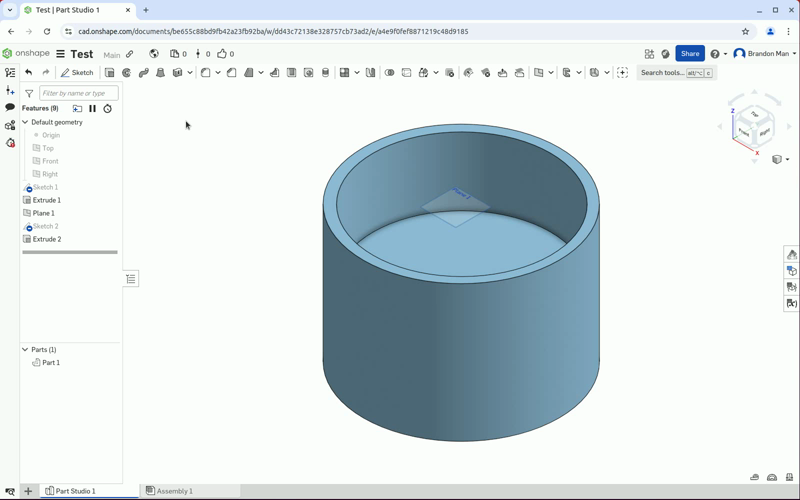
mouse_move(73, 189)
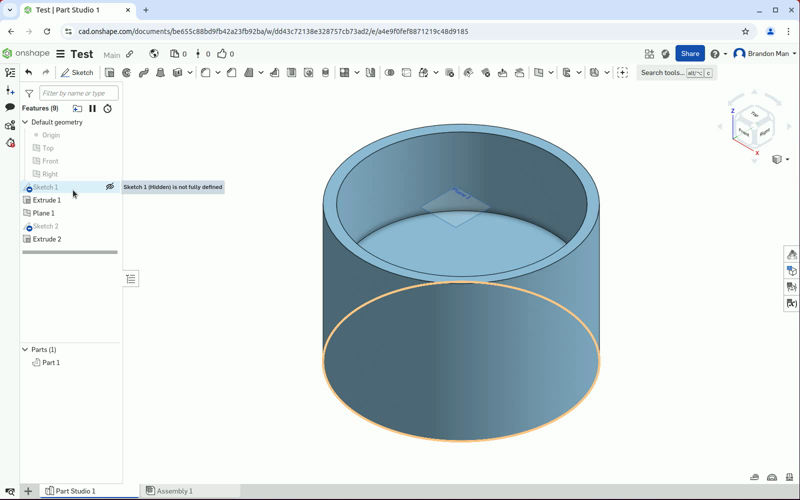
click(73, 189)